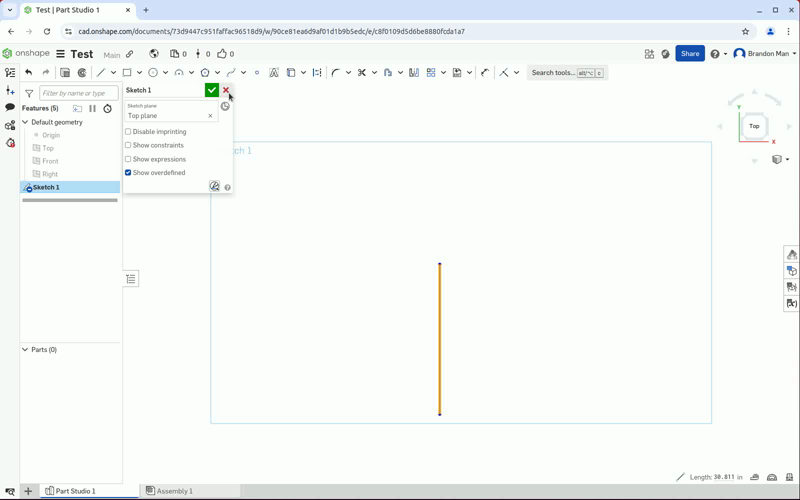
key(shift+h)
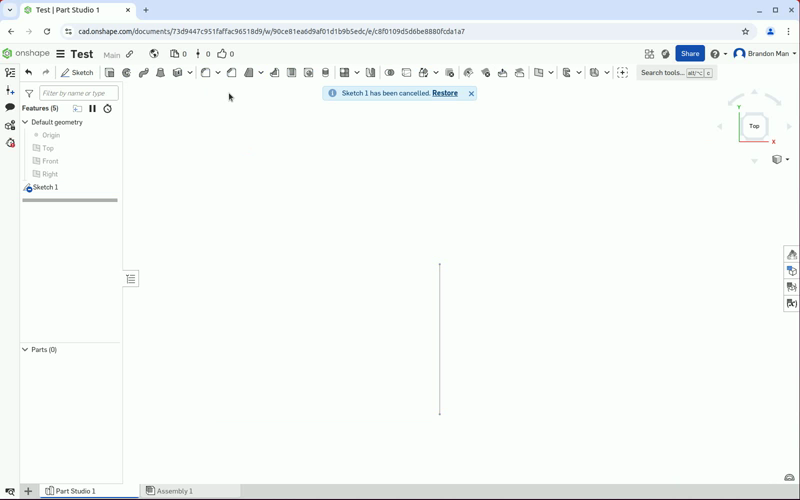
key(shift+s)
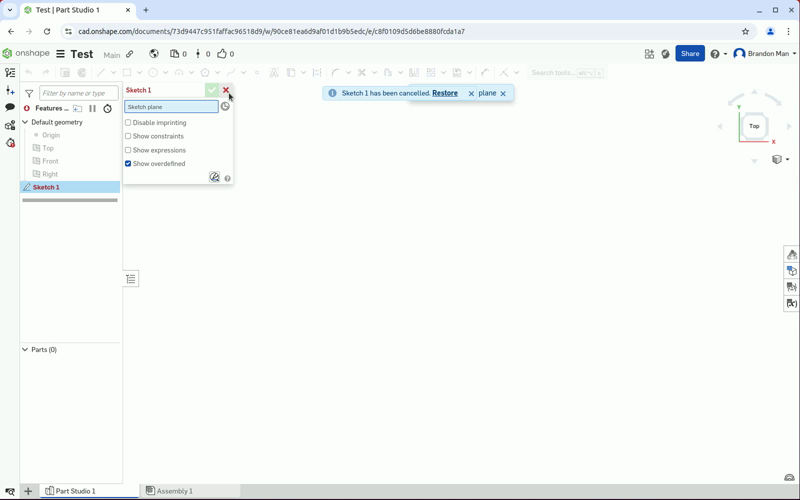
mouse_move(73, 150)
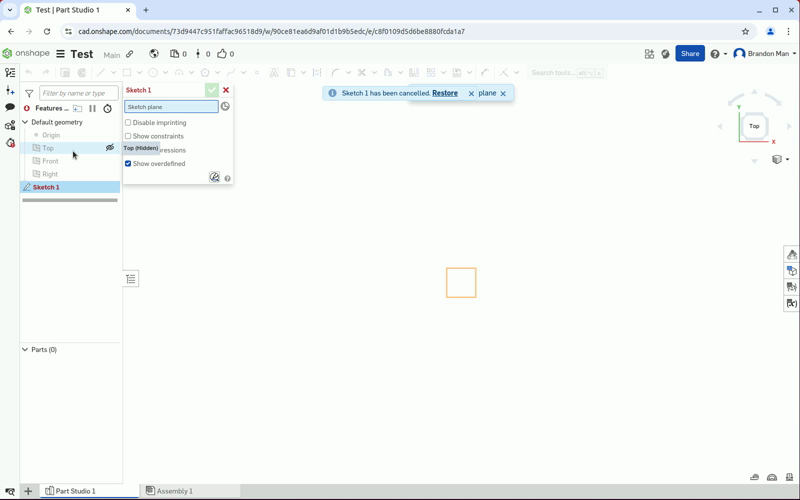
click(73, 150)
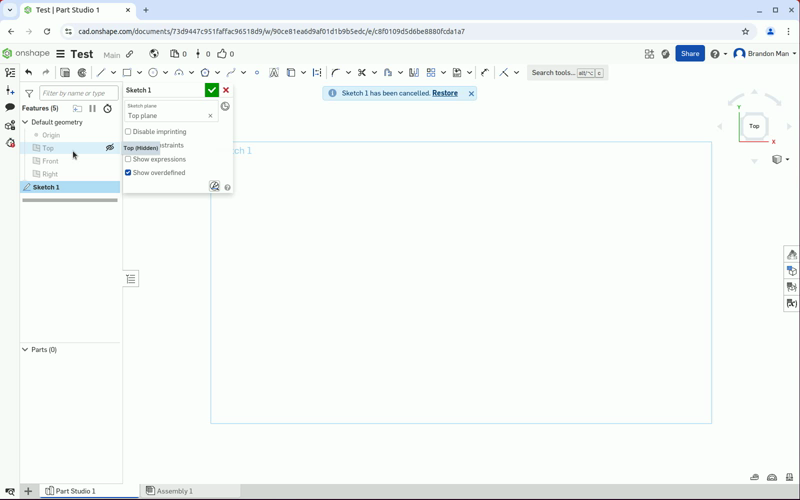
mouse_move(73, 352)
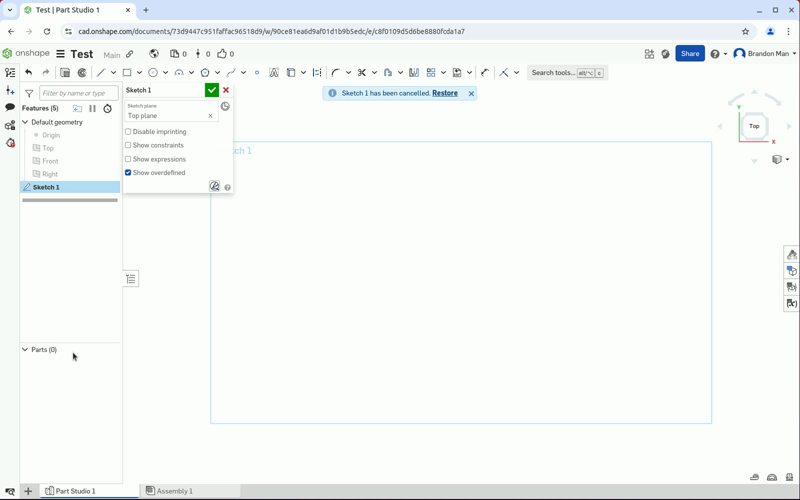
key(y)
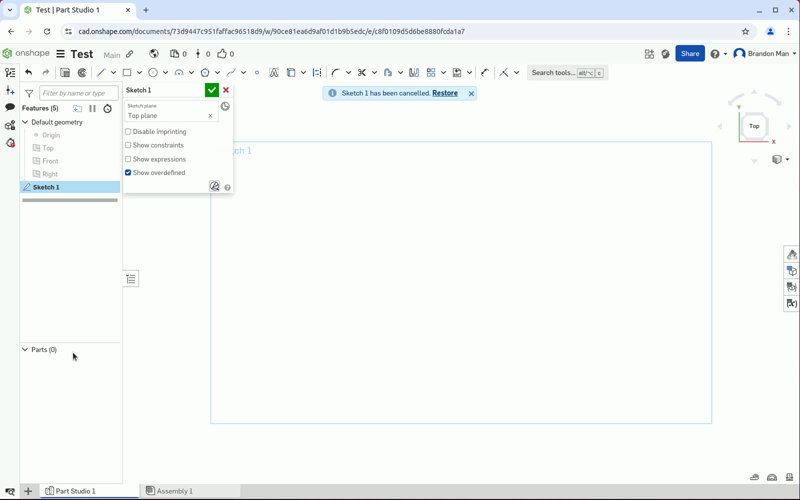
key(c)
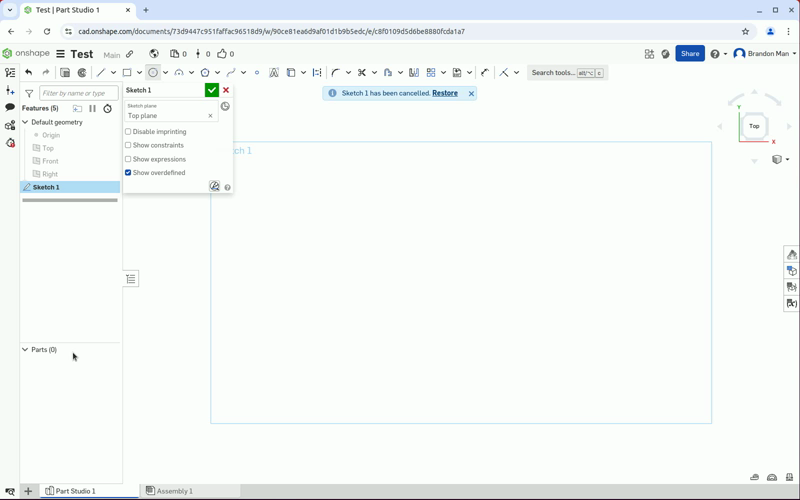
key_down(shift)
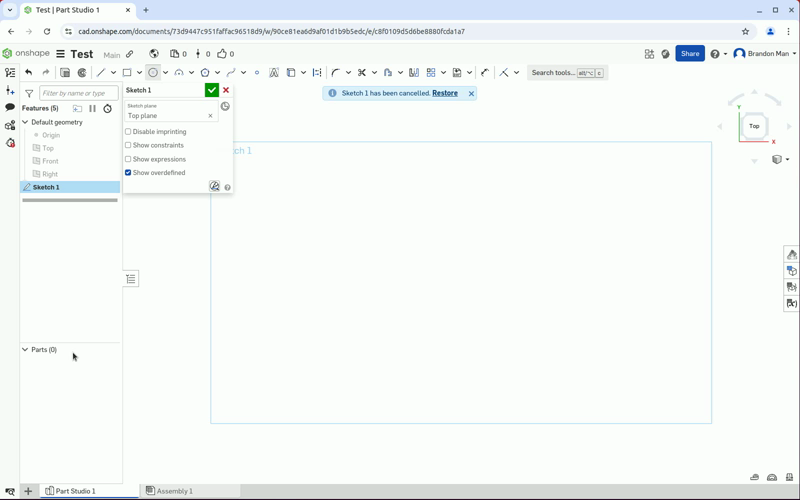
mouse_move(461, 282)
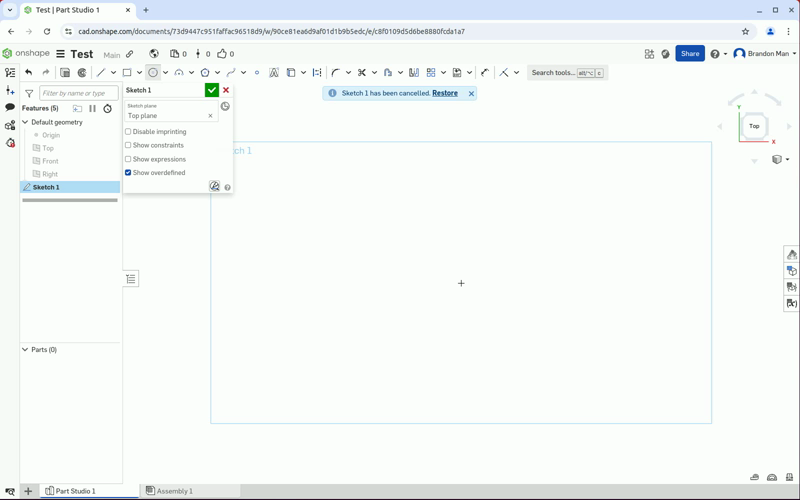
click(461, 282)
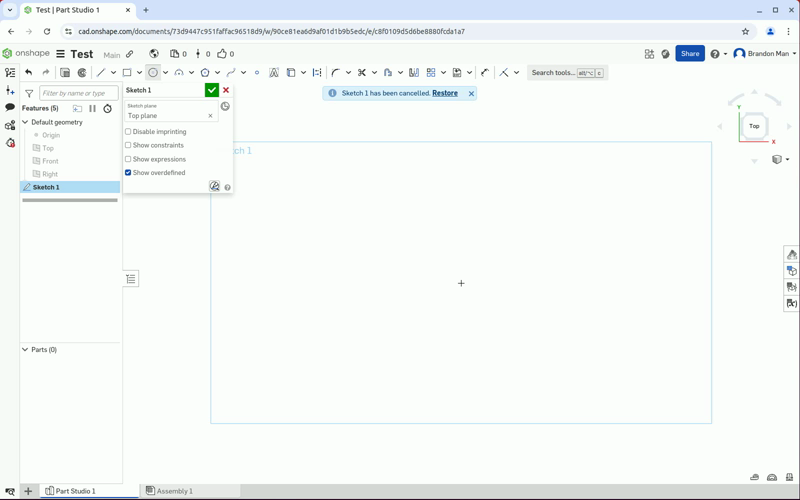
key_up(shift)
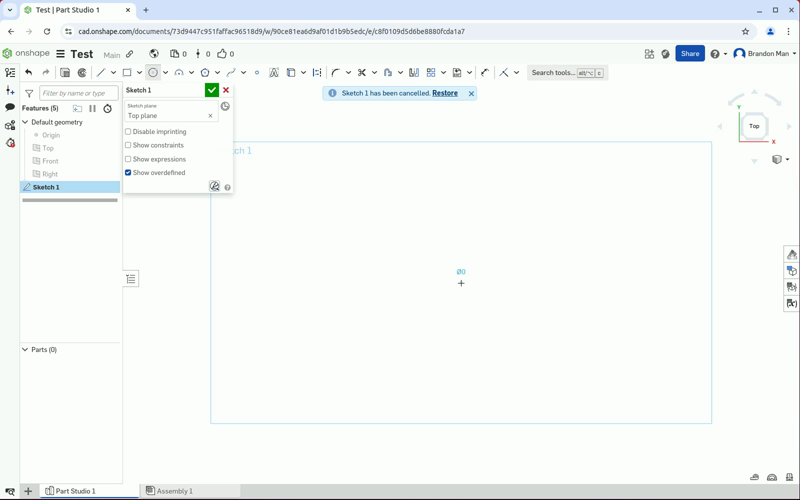
mouse_move(497, 282)
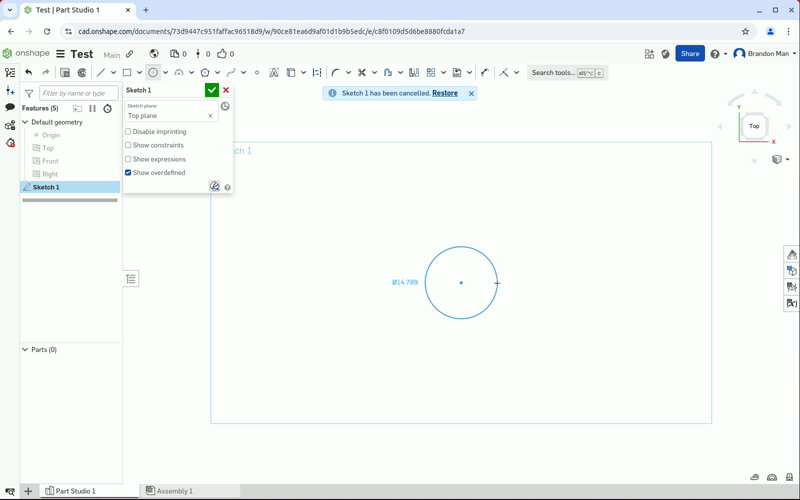
click(497, 282)
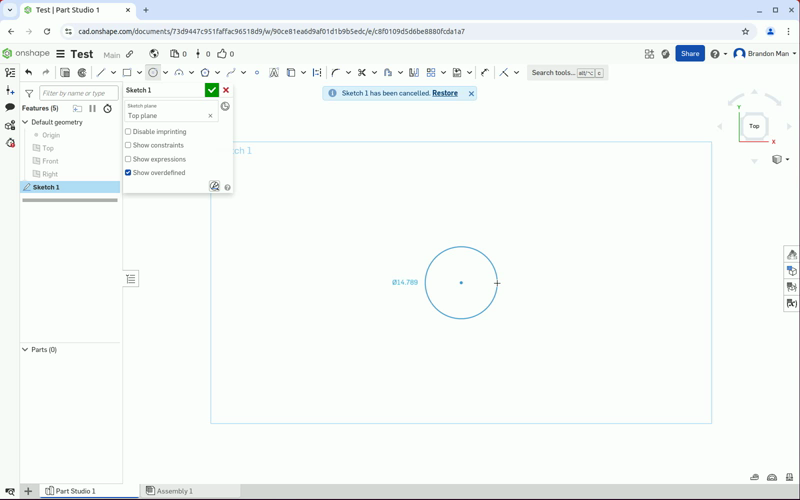
key(esc)
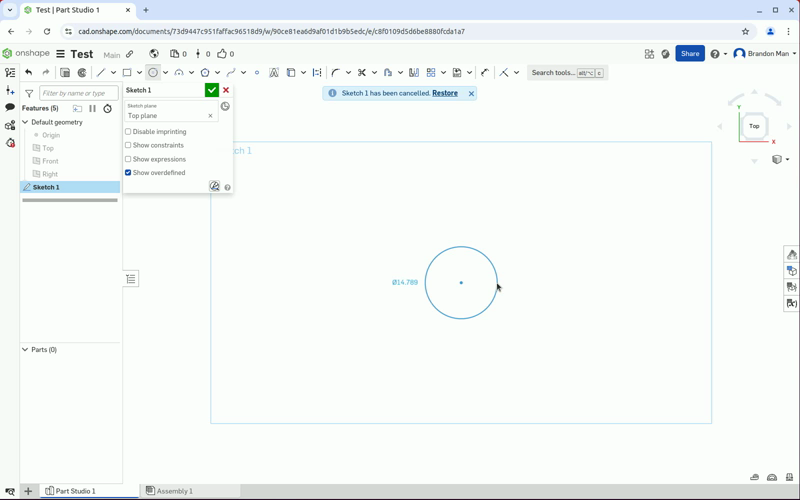
mouse_move(439, 286)
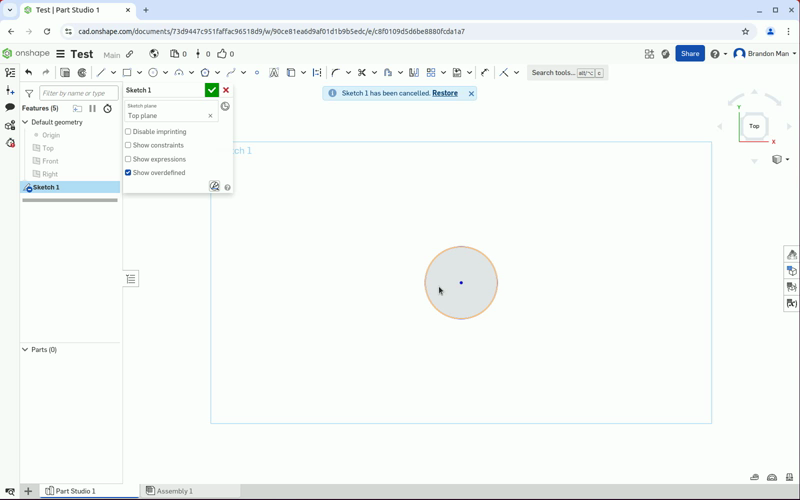
click(439, 286)
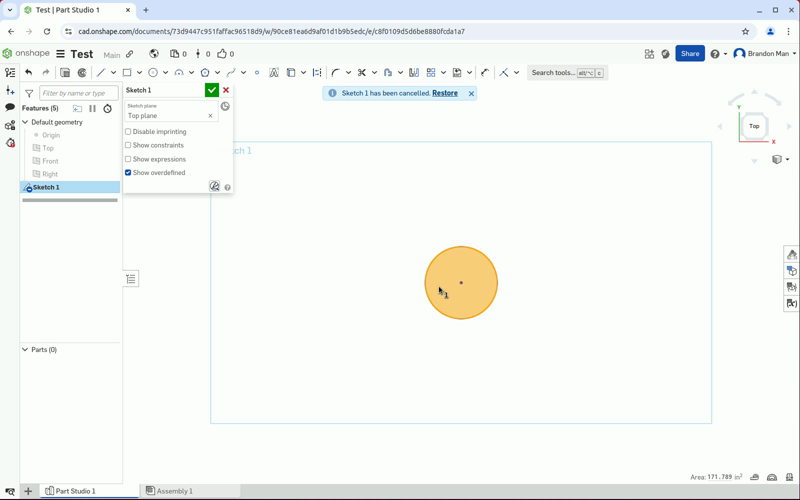
mouse_move(73, 352)
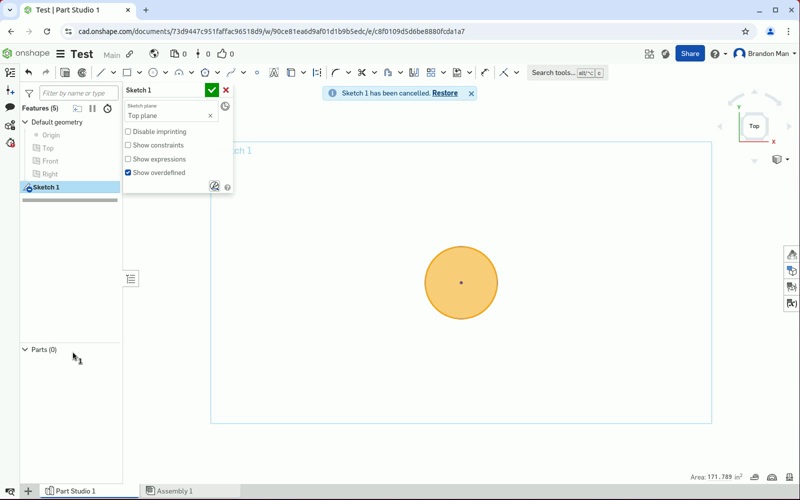
key(shift+y)
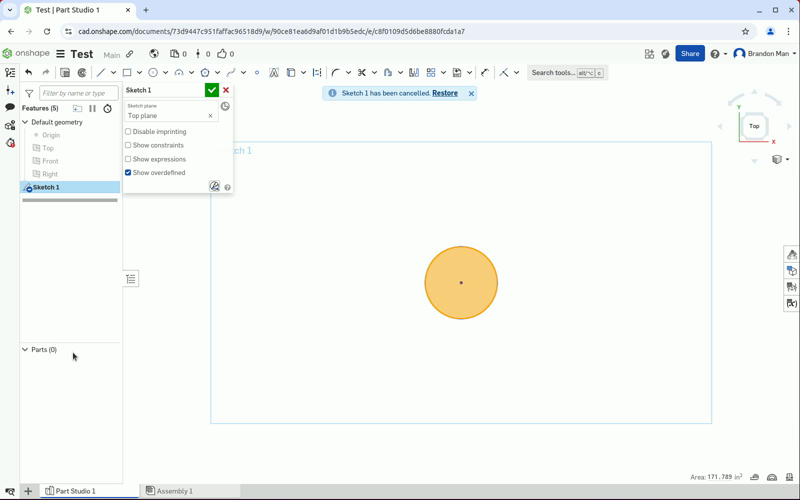
key(shift+e)
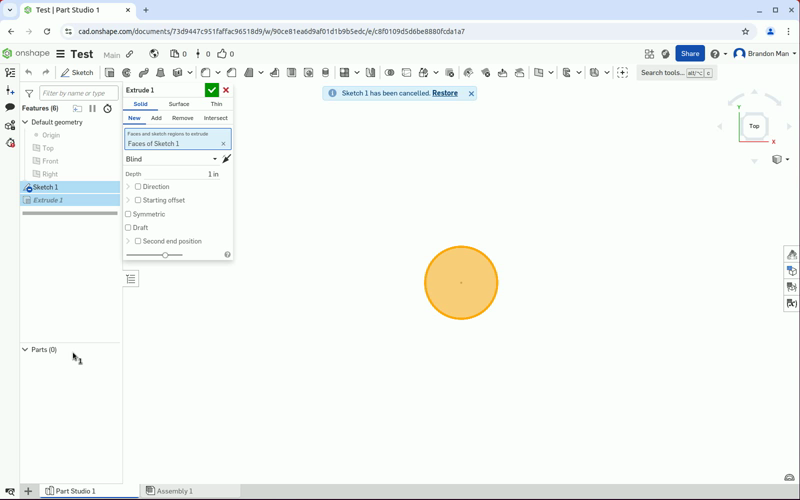
mouse_move(143, 106)
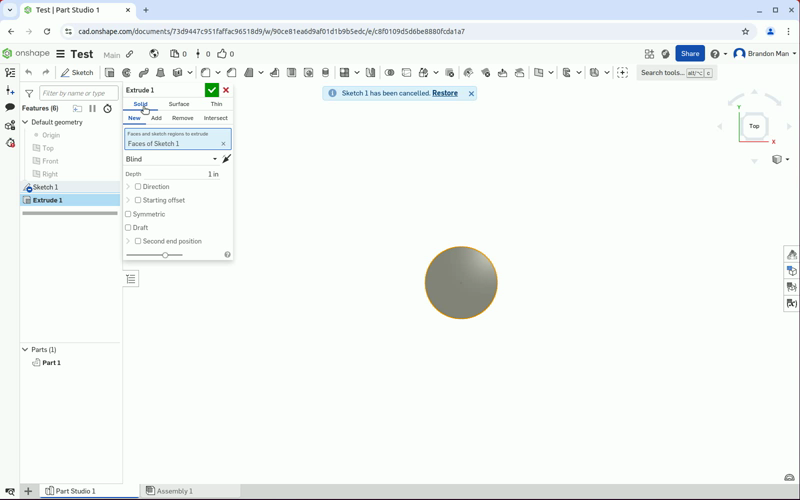
click(143, 106)
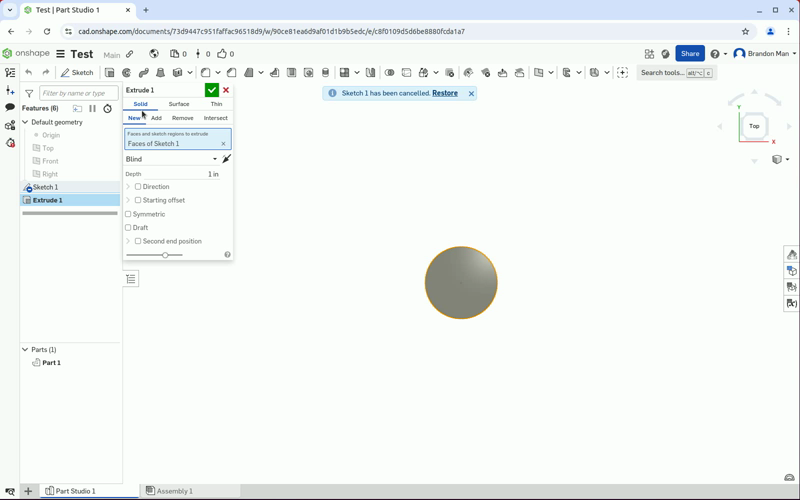
mouse_move(137, 120)
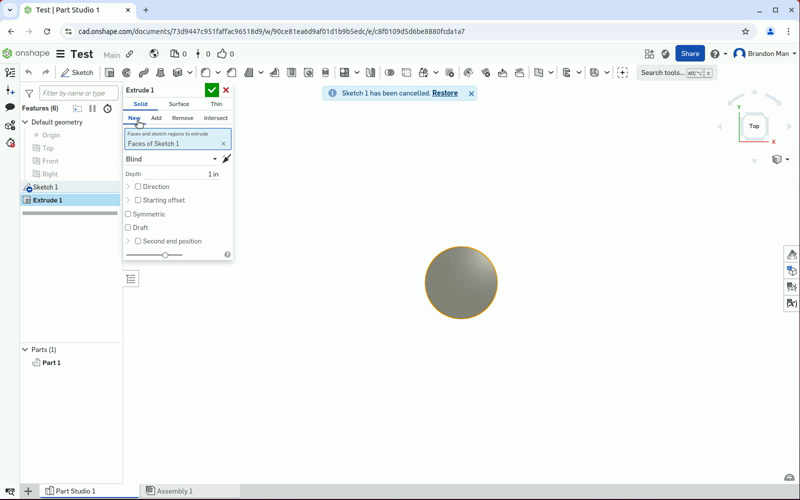
click(137, 120)
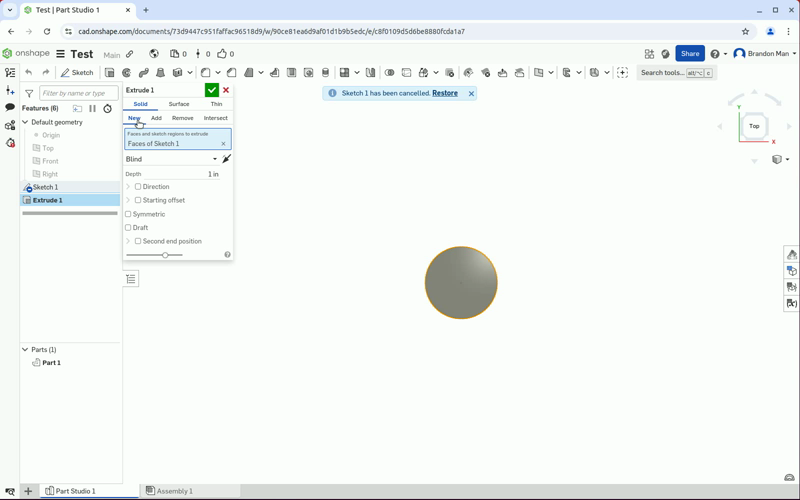
key(tab, 4)
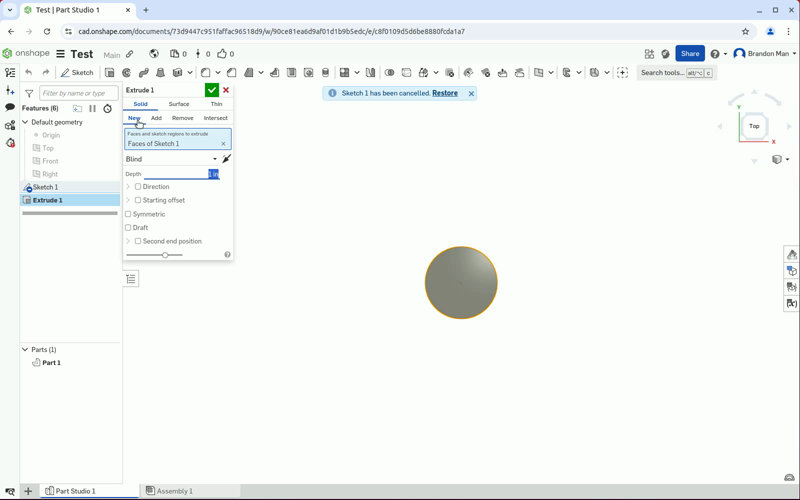
text(20.22)
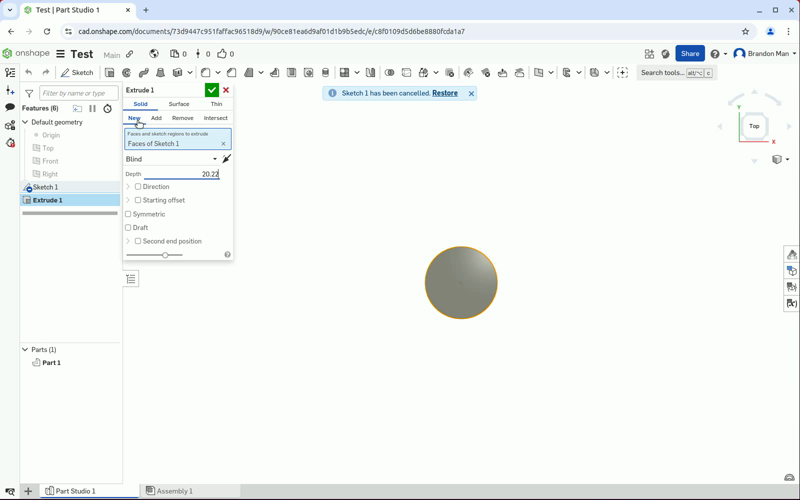
key(enter)
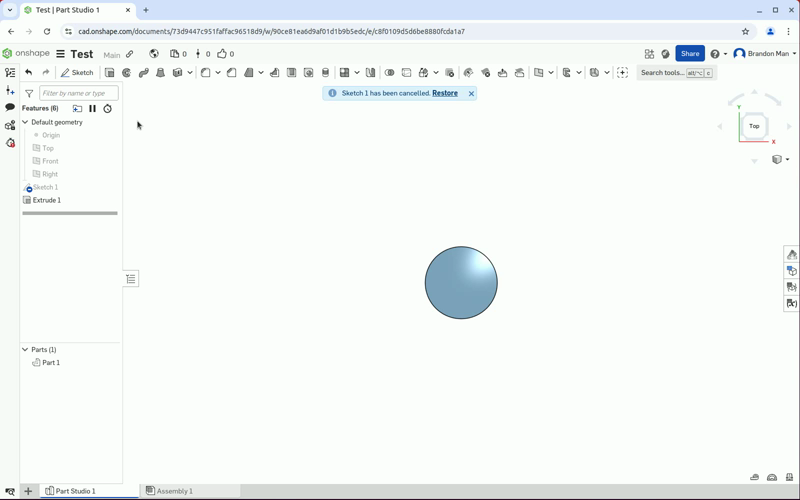
key(shift+h)
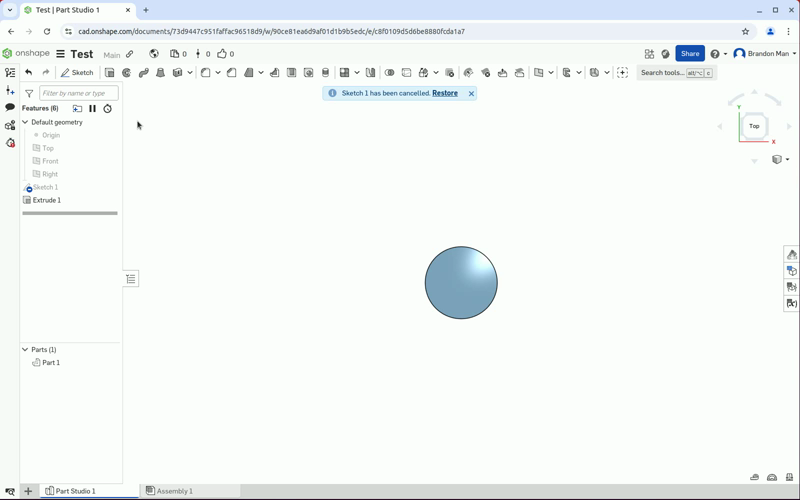
key(shift+h)
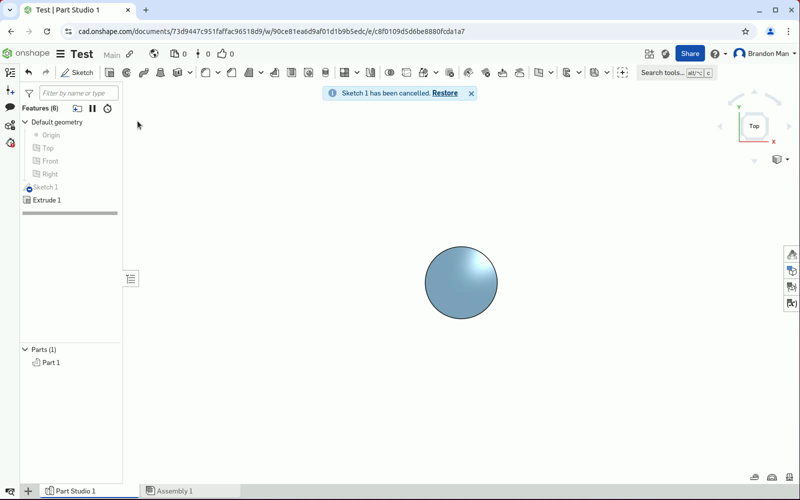
mouse_move(73, 189)
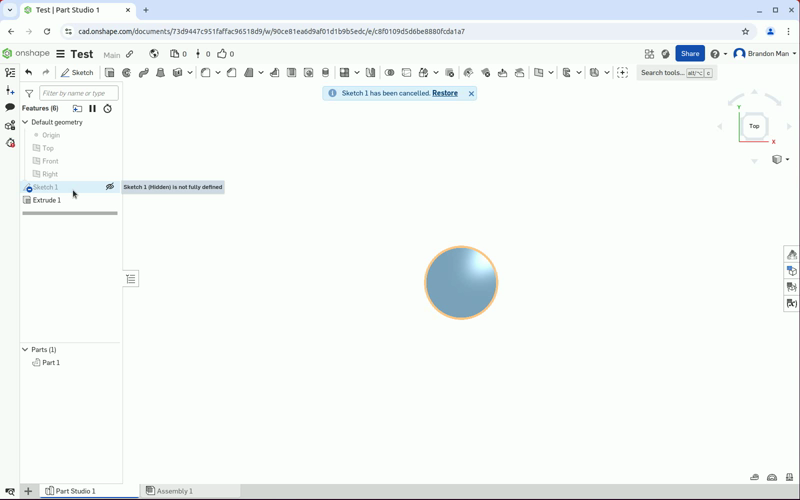
click(73, 189)
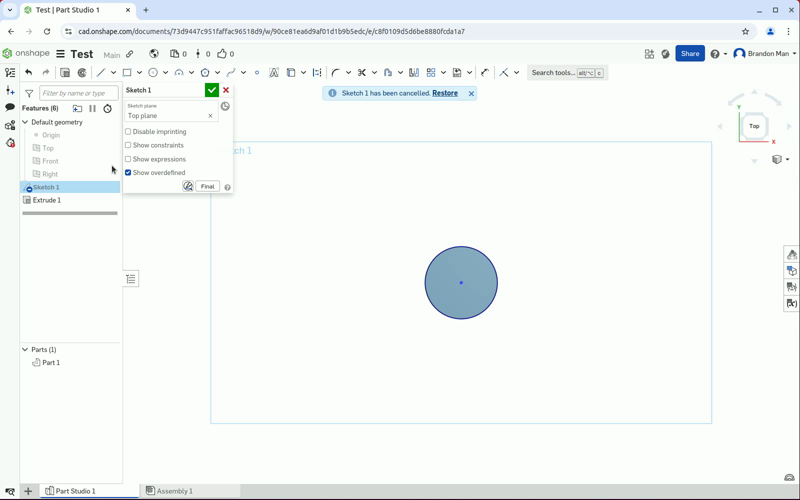
mouse_move(229, 92)
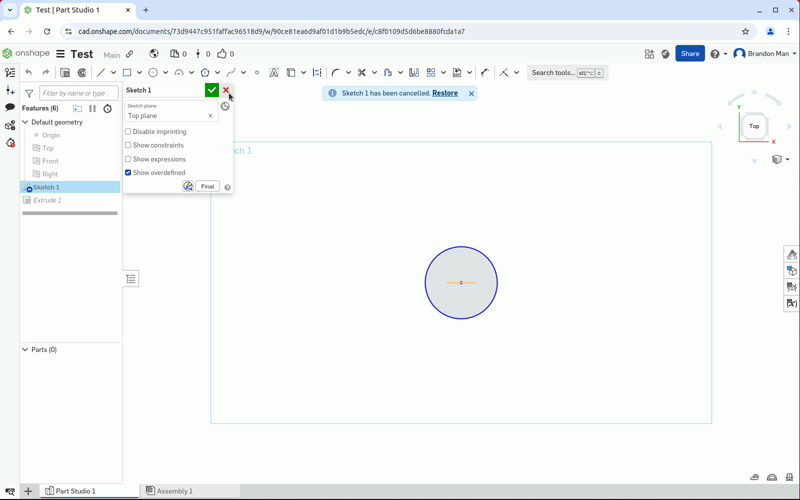
click(229, 92)
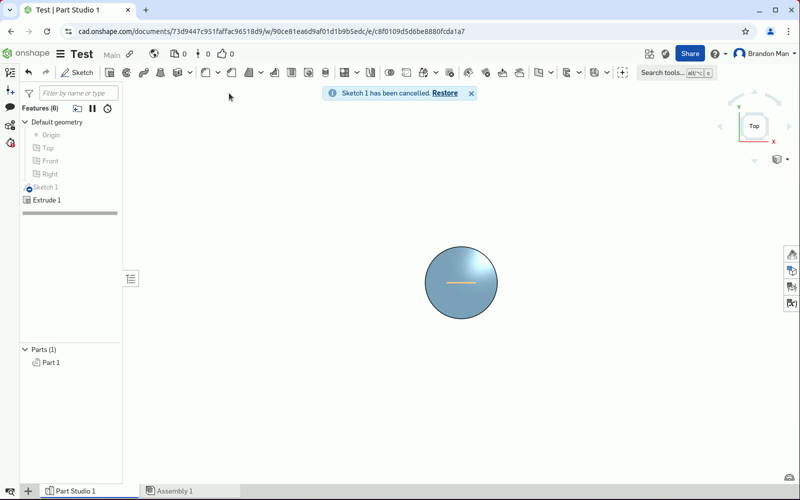
mouse_move(541, 75)
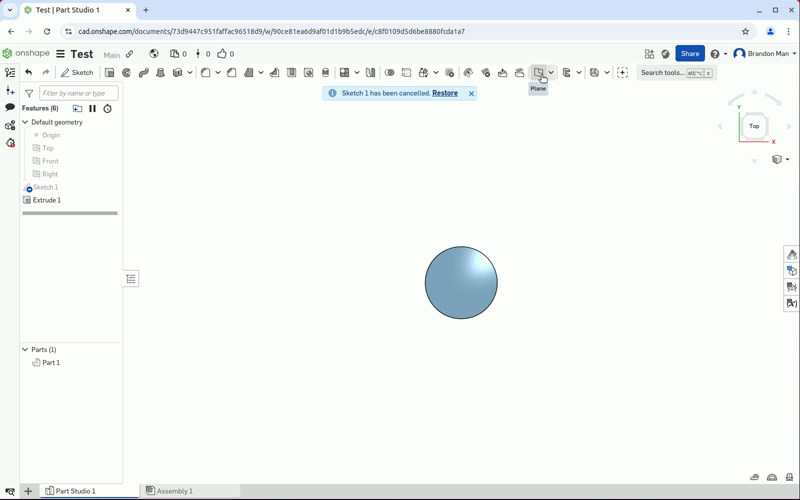
click(541, 75)
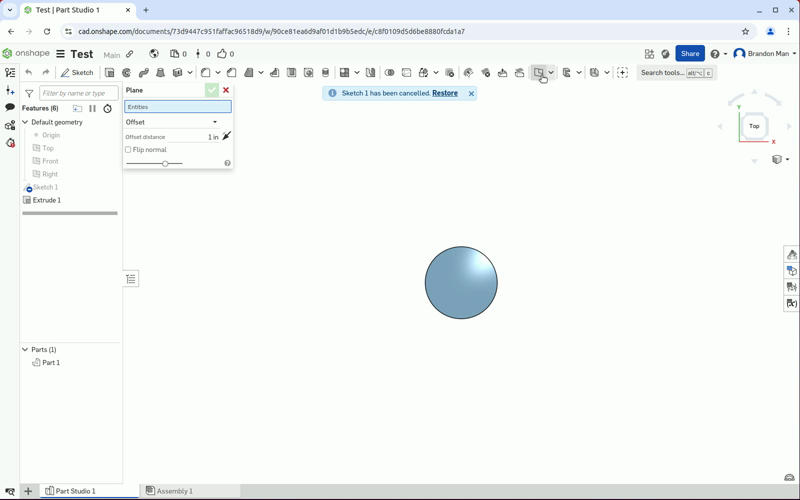
mouse_move(73, 150)
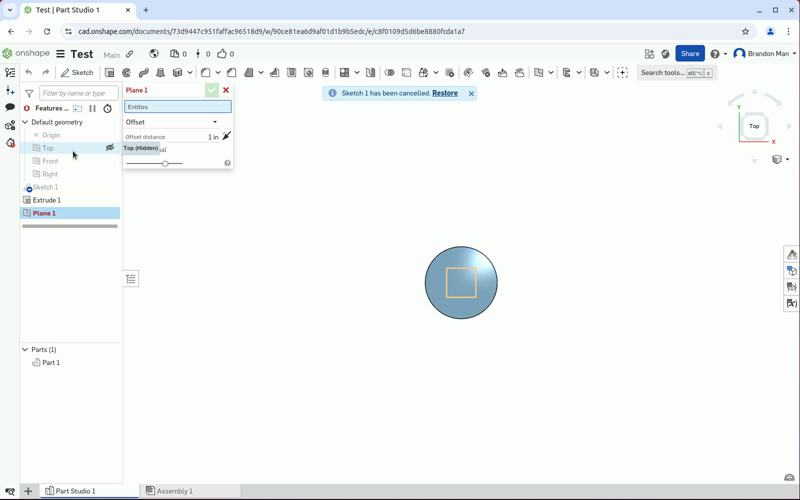
click(73, 150)
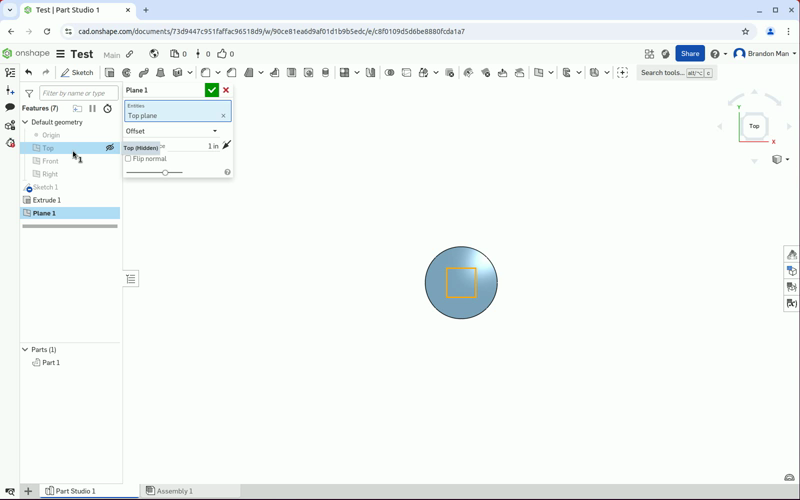
key(tab, 2)
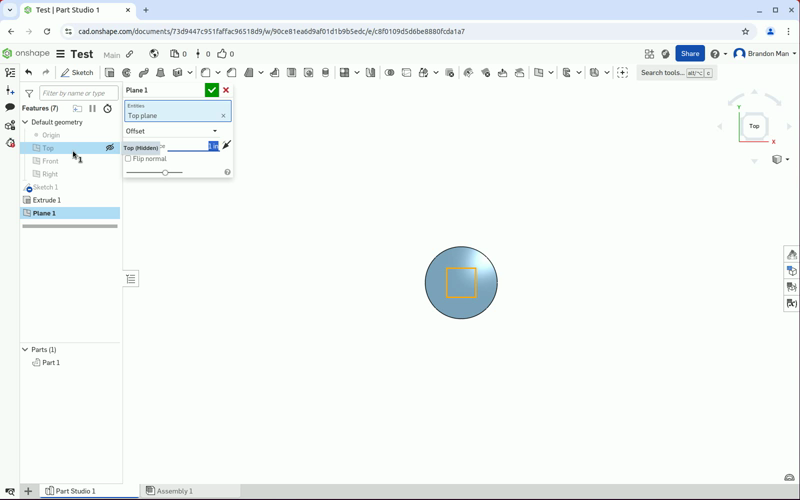
text(20.212)
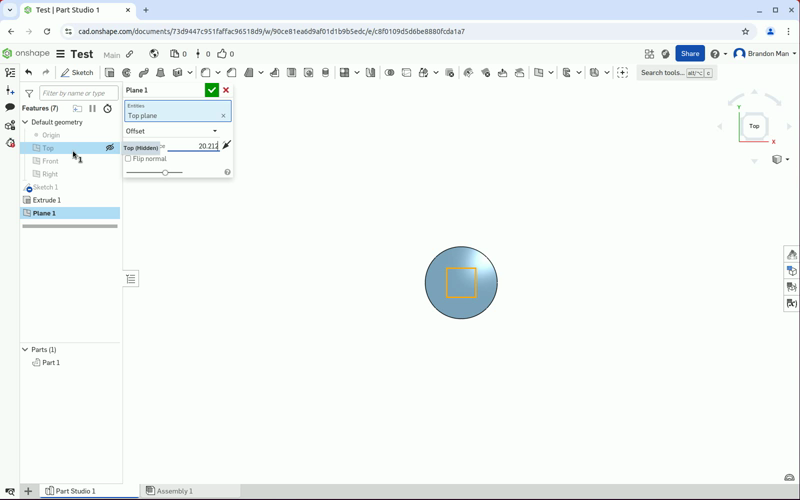
key(enter, 2)
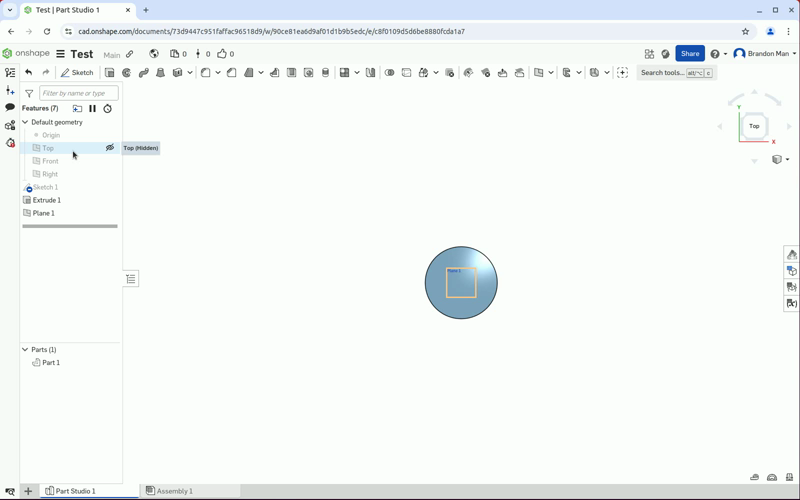
key(shift+s)
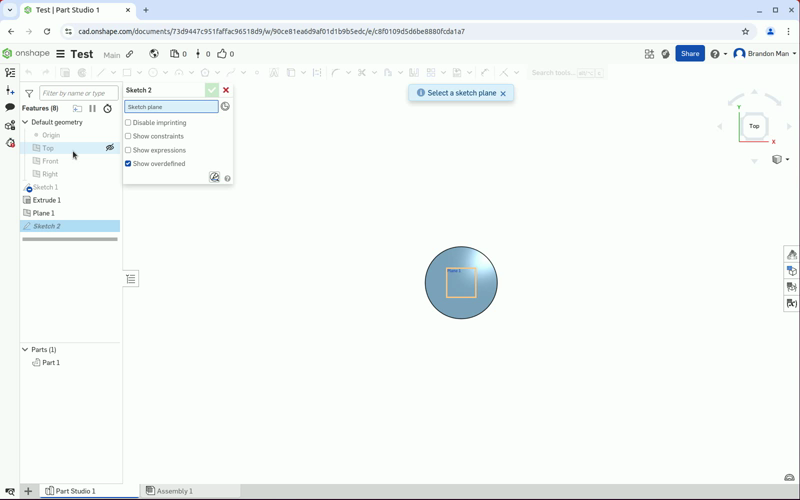
mouse_move(73, 215)
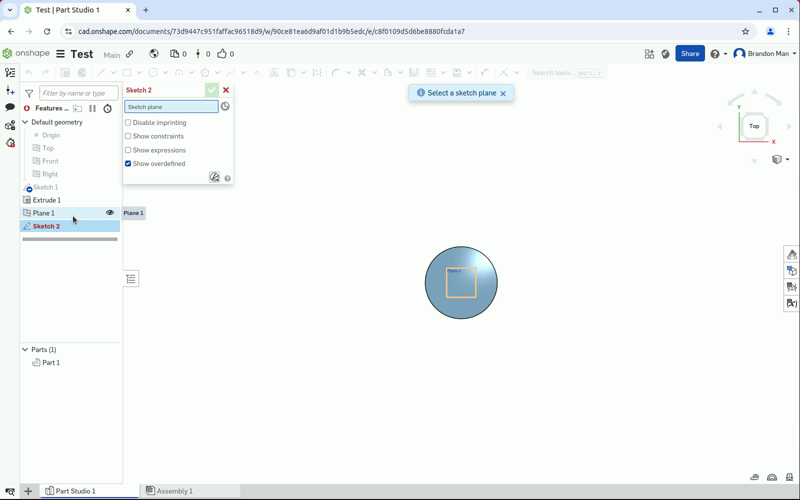
click(73, 215)
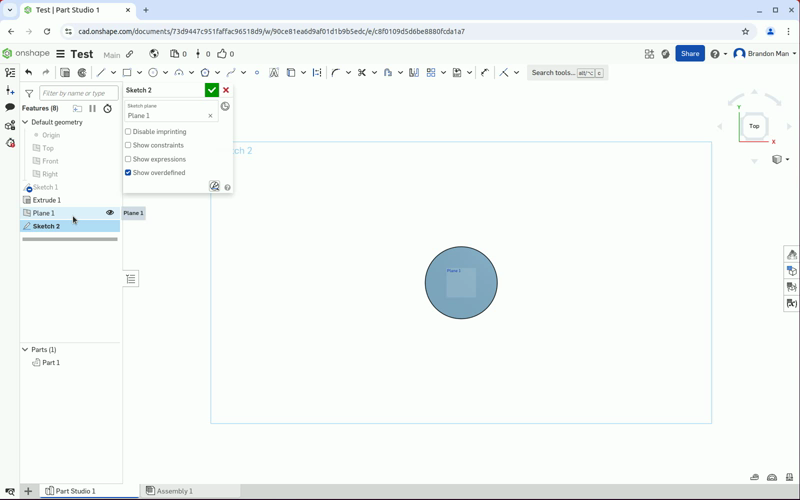
mouse_move(73, 352)
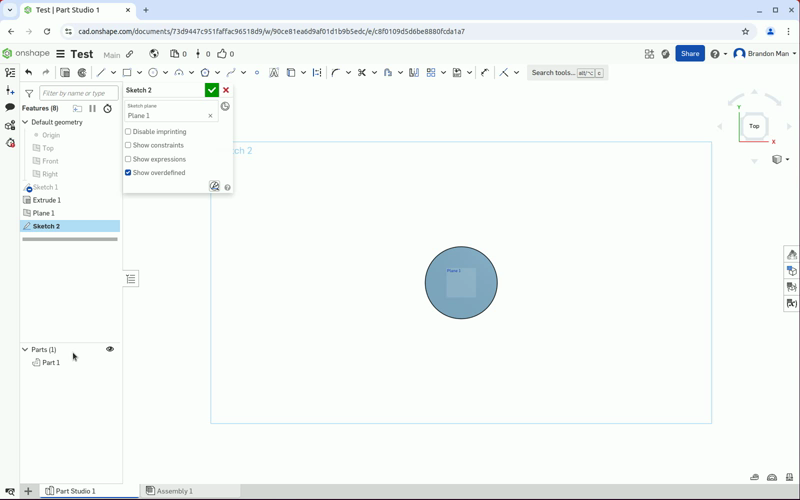
key(y)
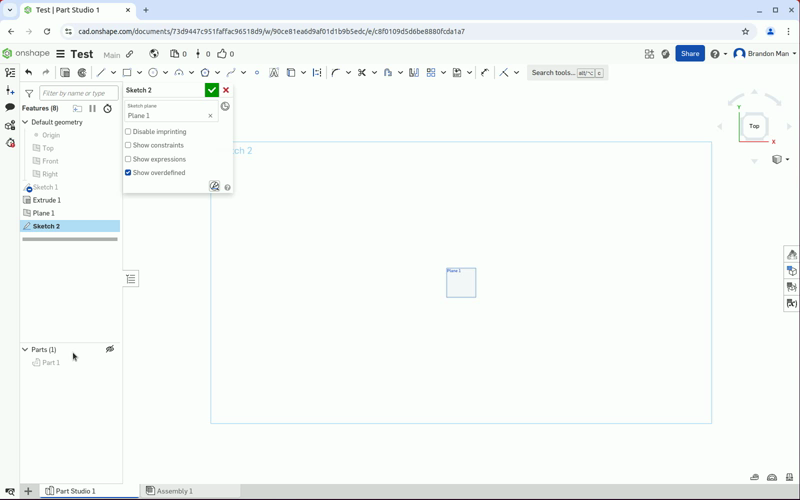
key(c)
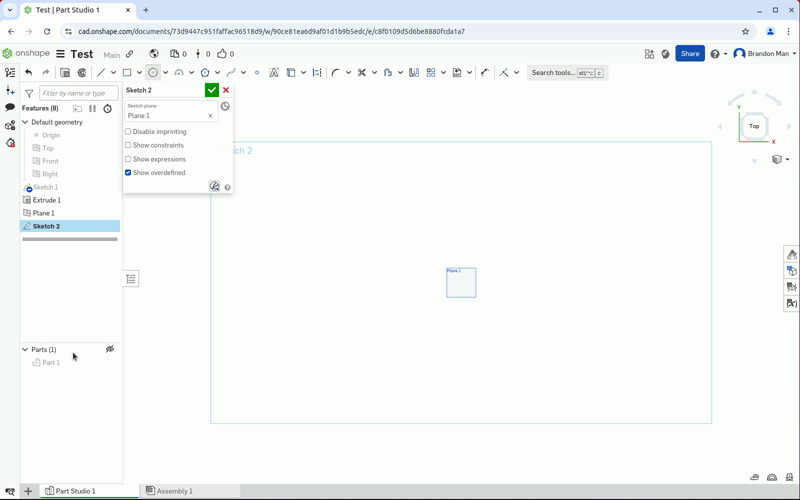
key_down(shift)
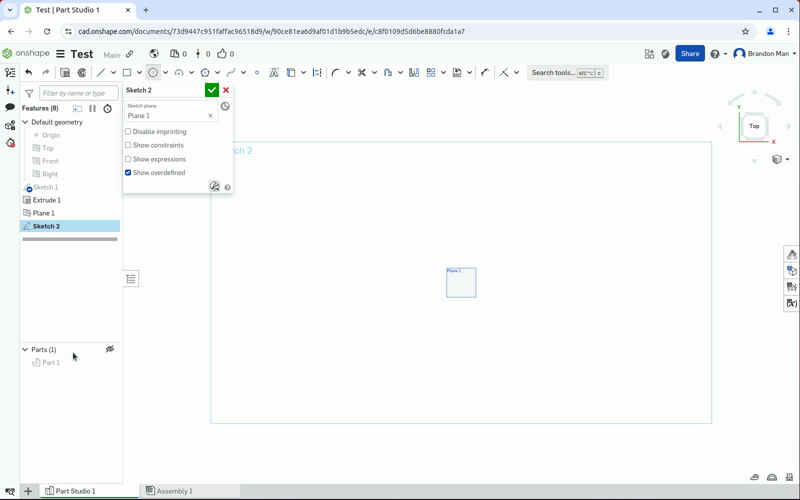
mouse_move(461, 282)
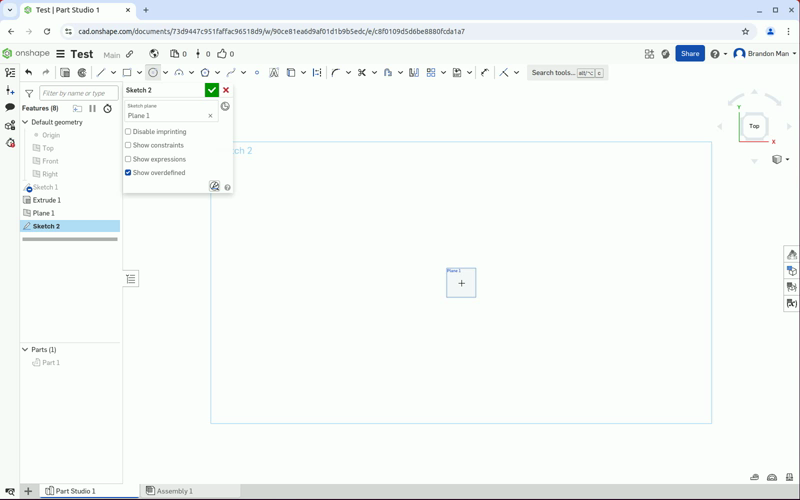
click(461, 282)
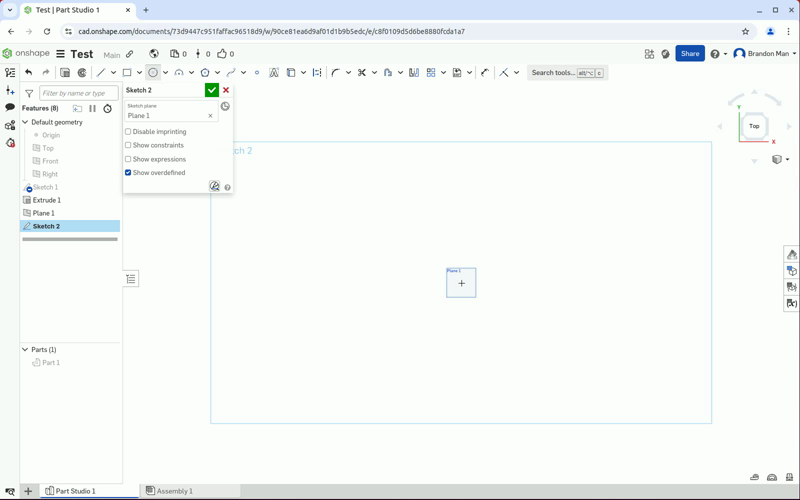
key_up(shift)
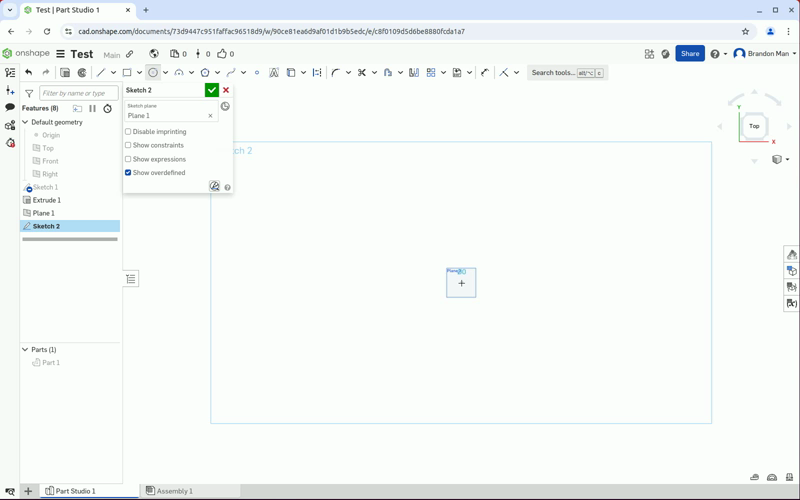
mouse_move(482, 282)
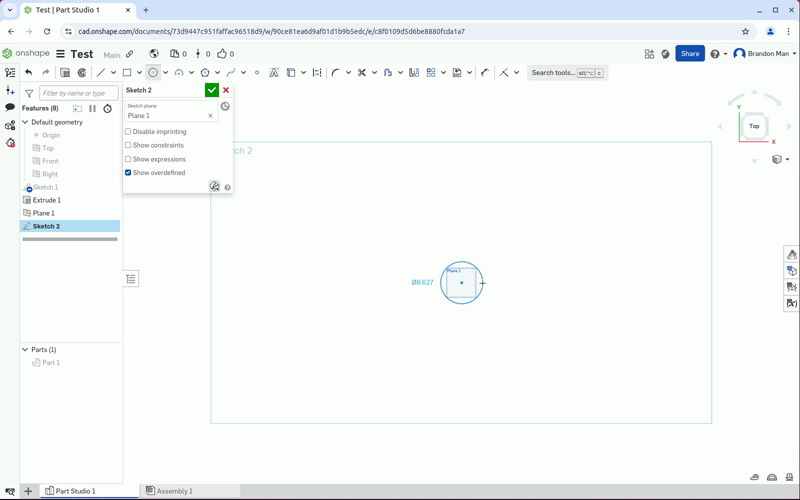
click(482, 282)
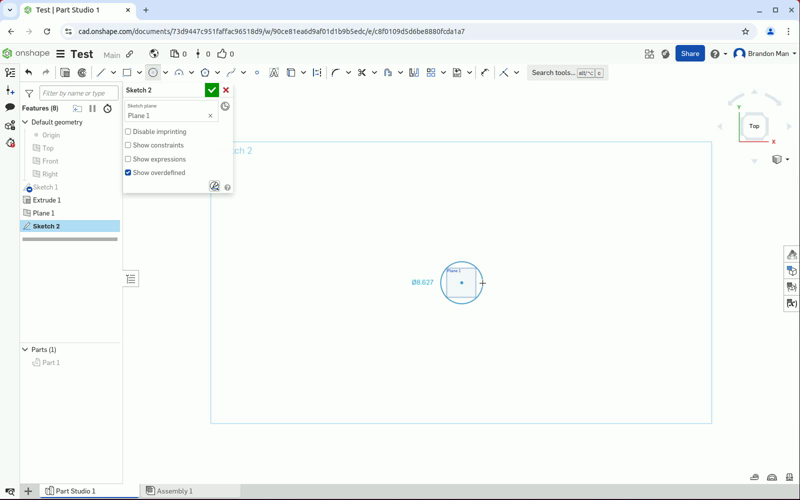
key(esc)
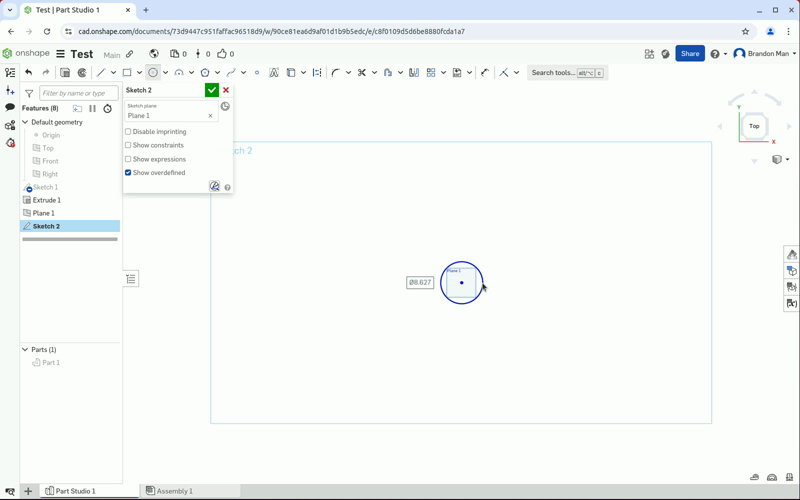
mouse_move(454, 270)
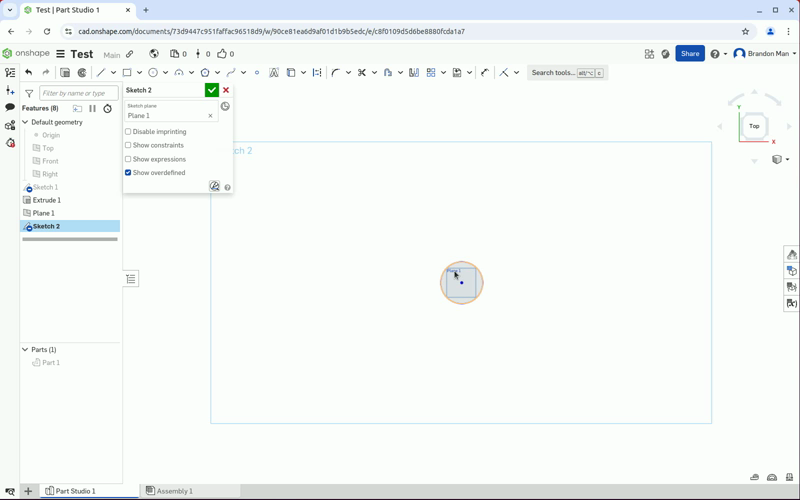
scroll(6)
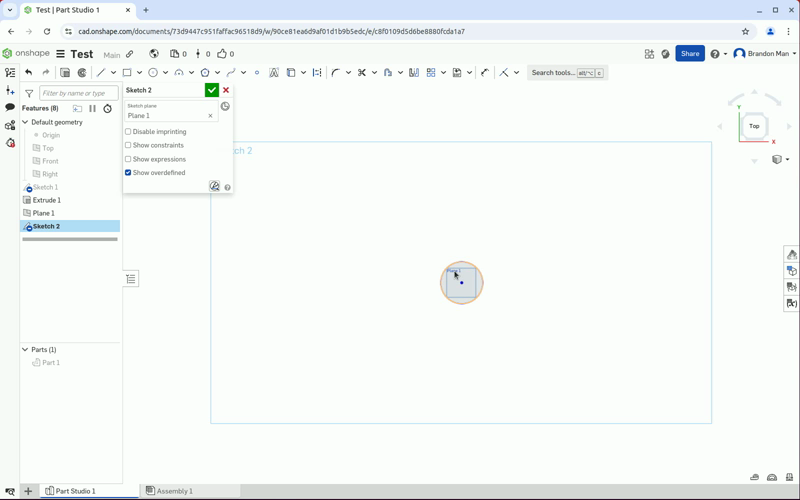
scroll(6)
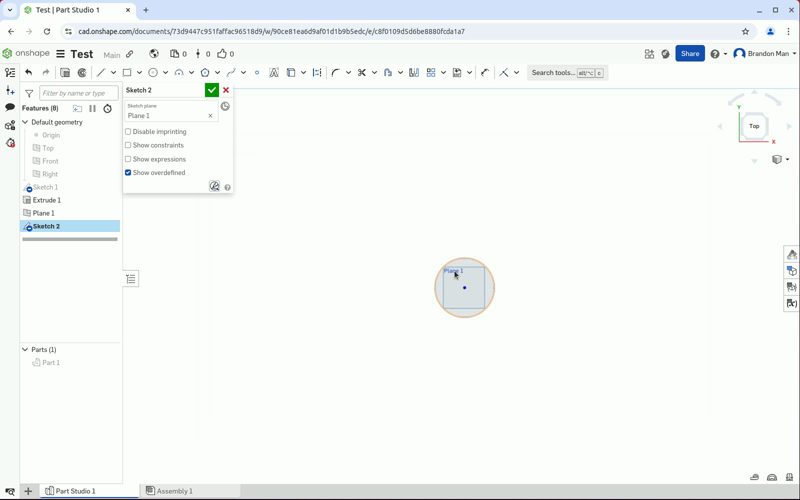
scroll(6)
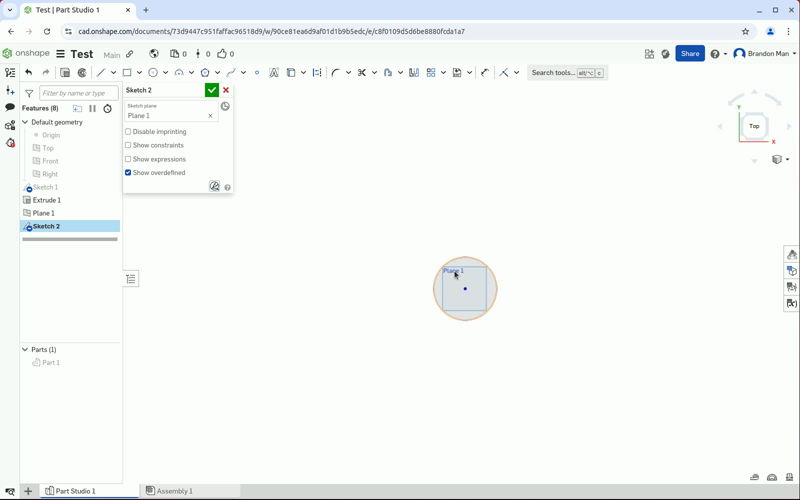
scroll(6)
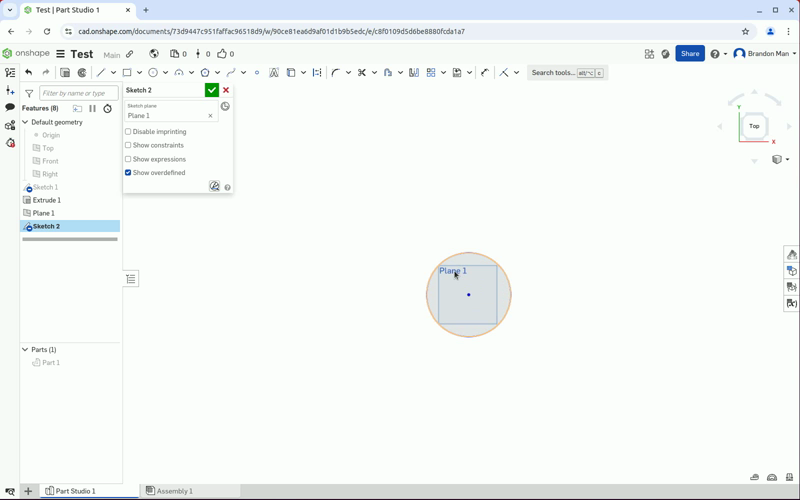
scroll(6)
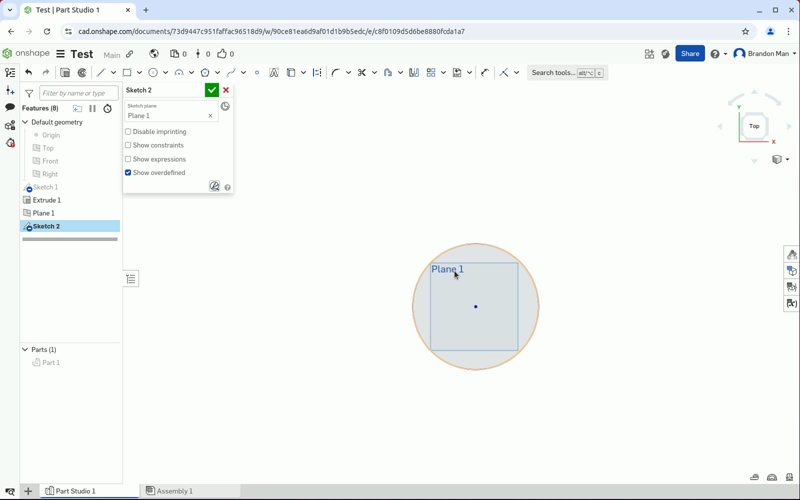
scroll(6)
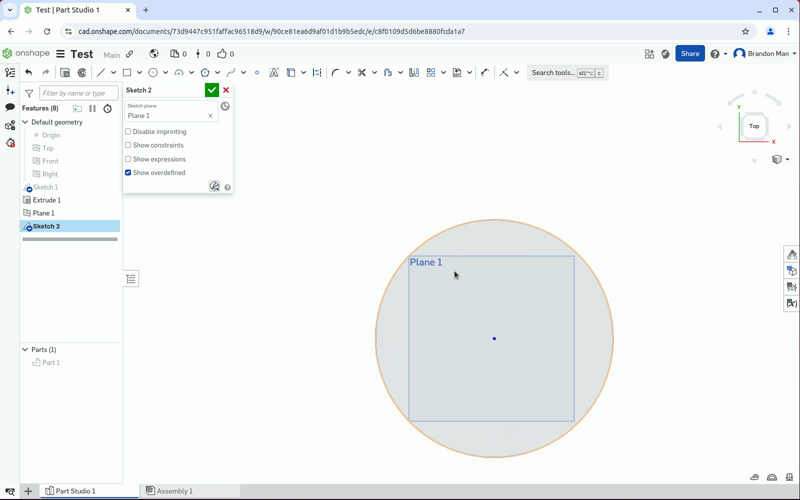
scroll(6)
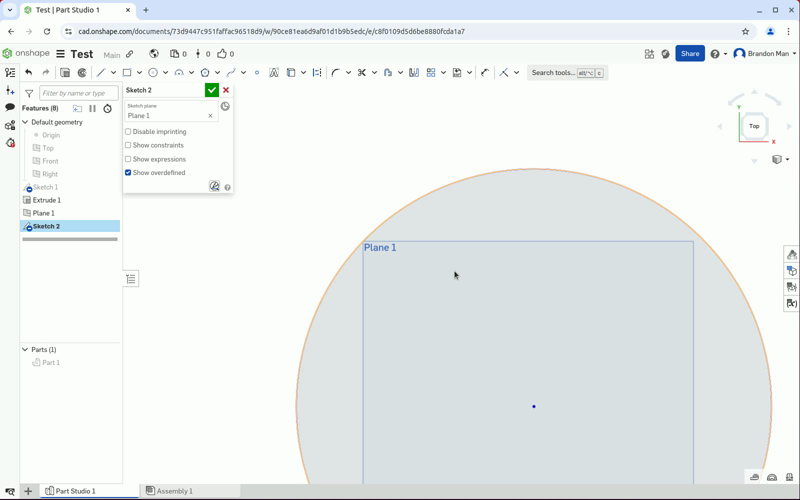
click(454, 270)
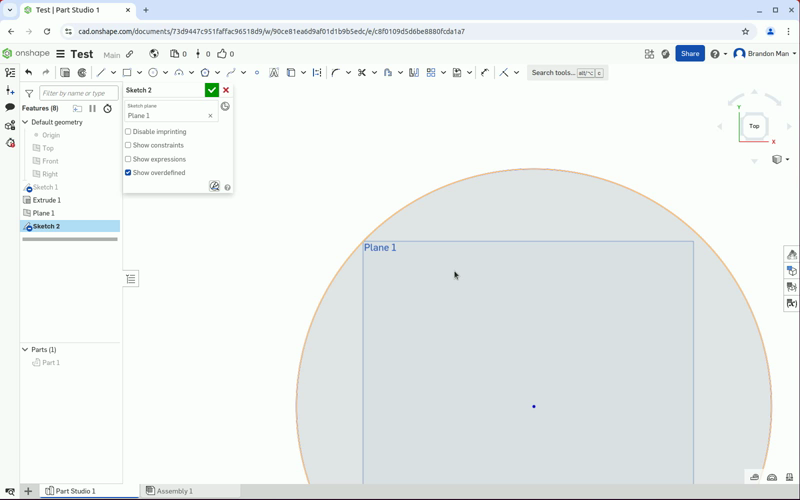
scroll(-6)
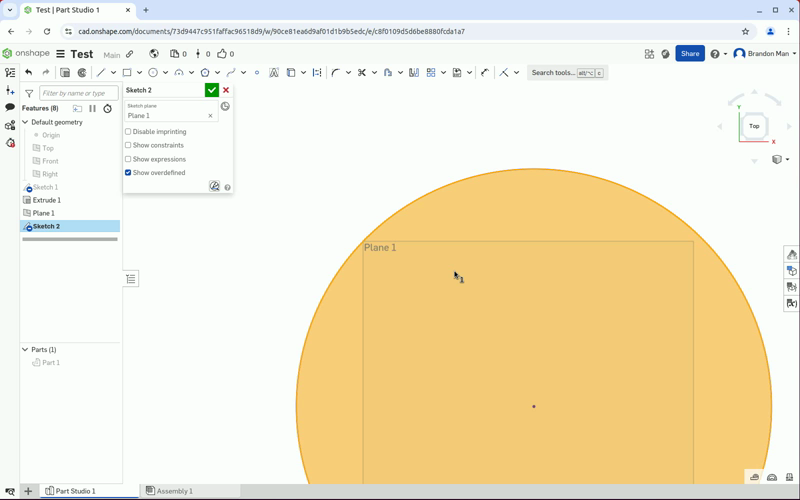
scroll(-6)
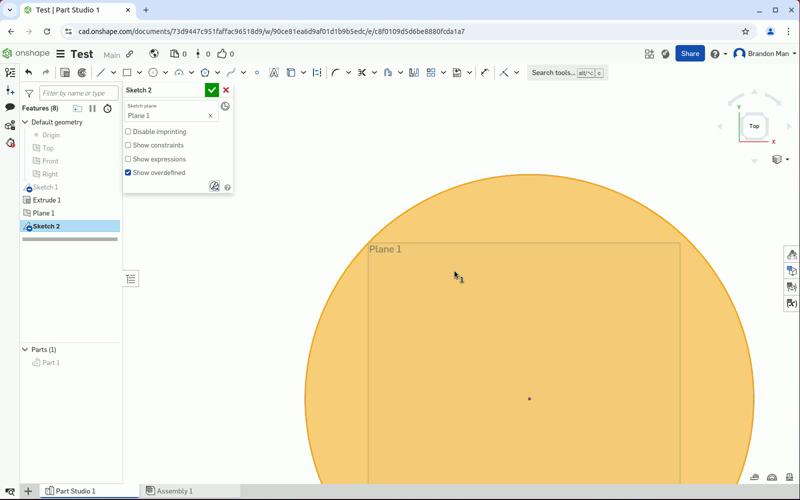
scroll(-6)
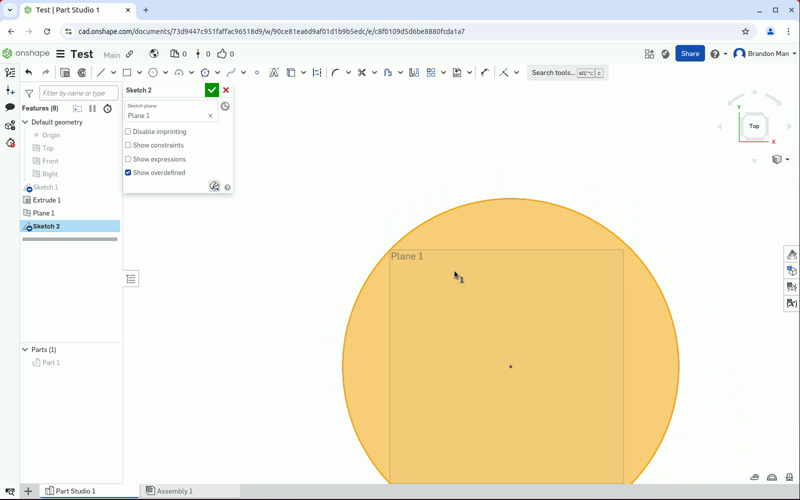
scroll(-6)
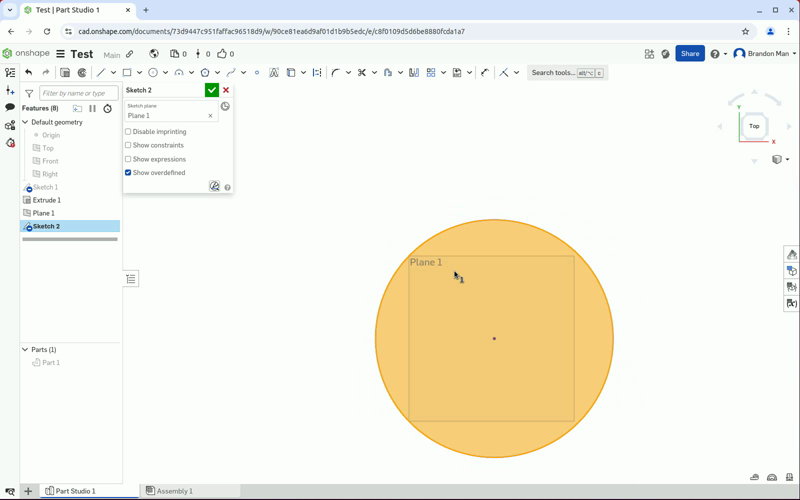
scroll(-6)
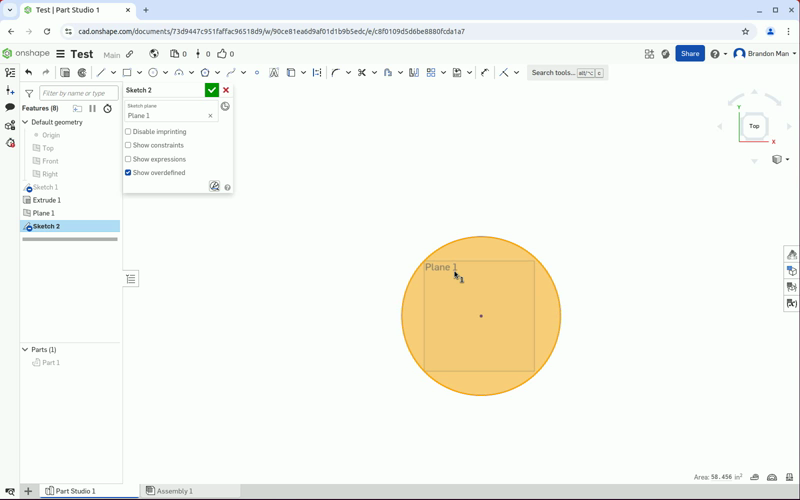
scroll(-6)
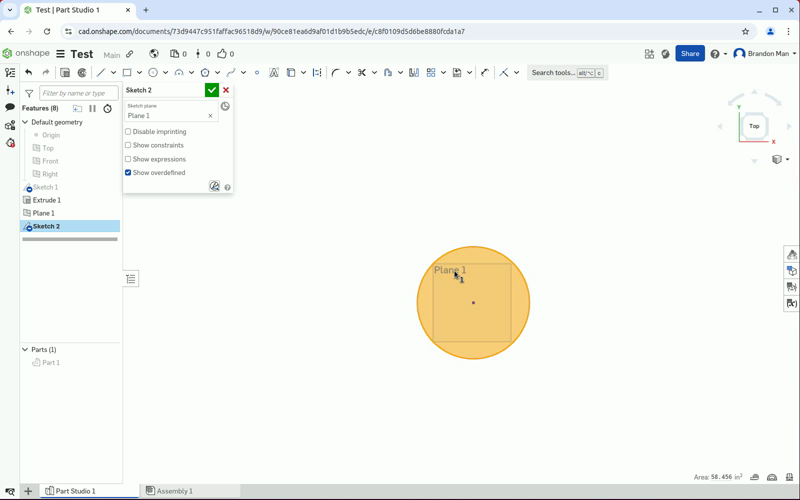
scroll(-6)
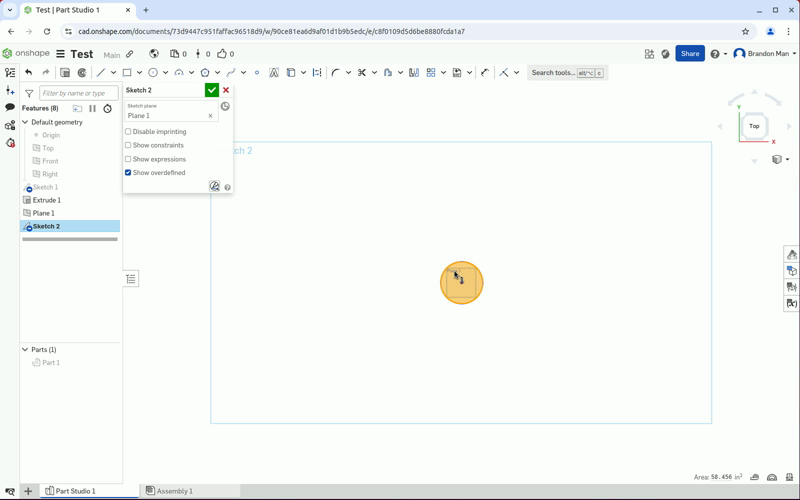
mouse_move(73, 352)
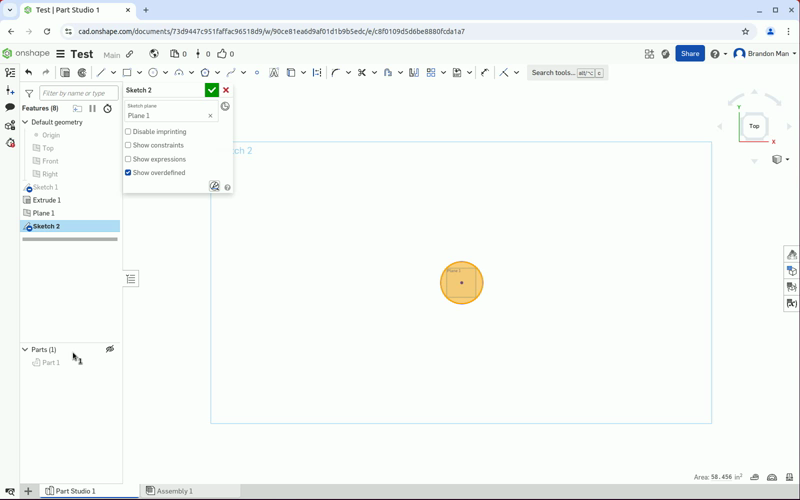
key(shift+y)
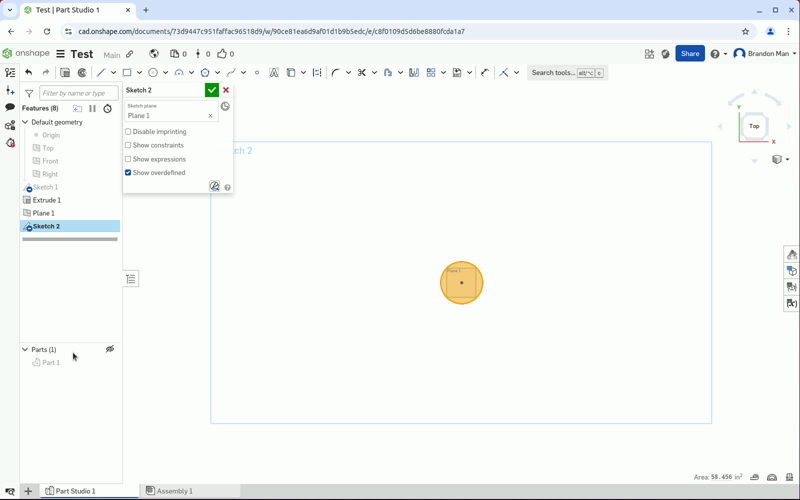
key(shift+e)
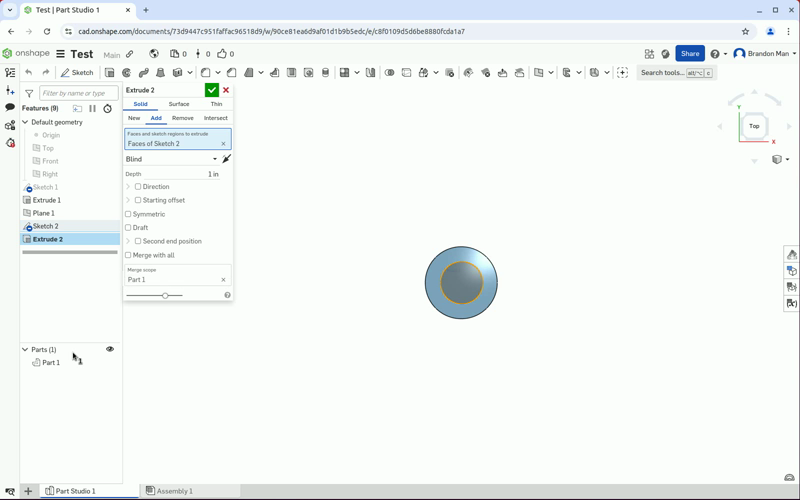
mouse_move(143, 106)
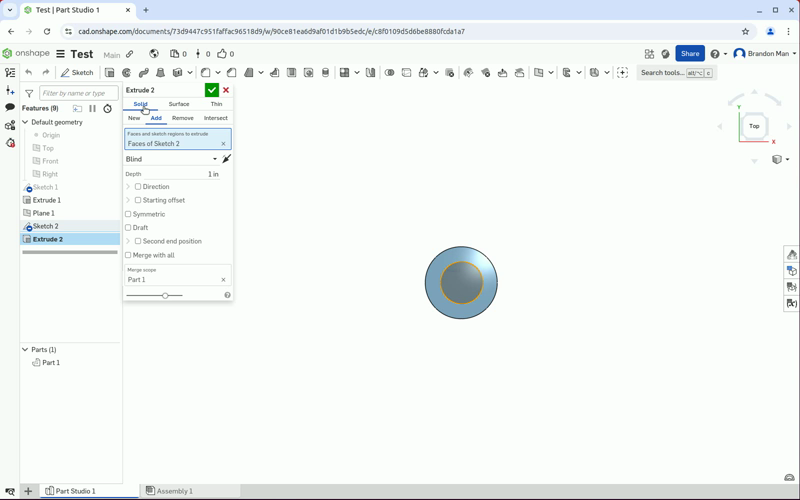
click(143, 106)
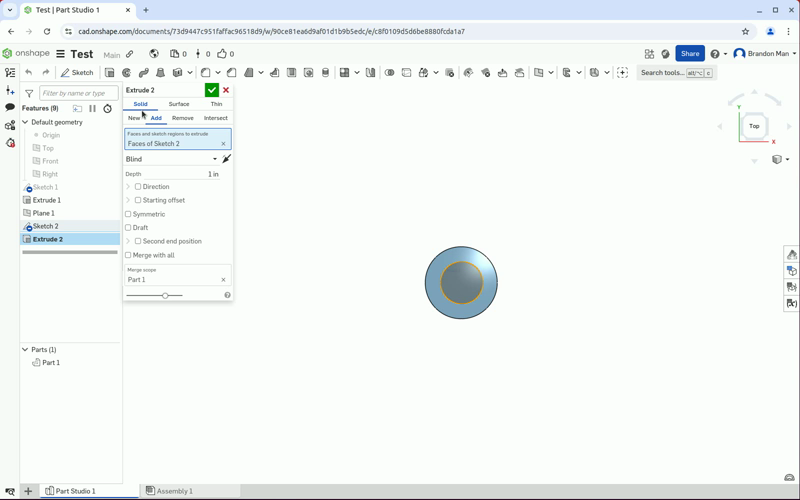
mouse_move(137, 120)
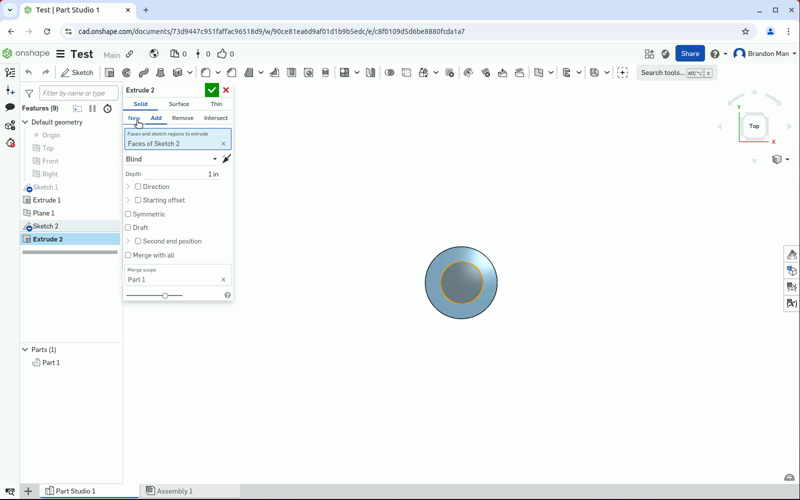
click(137, 120)
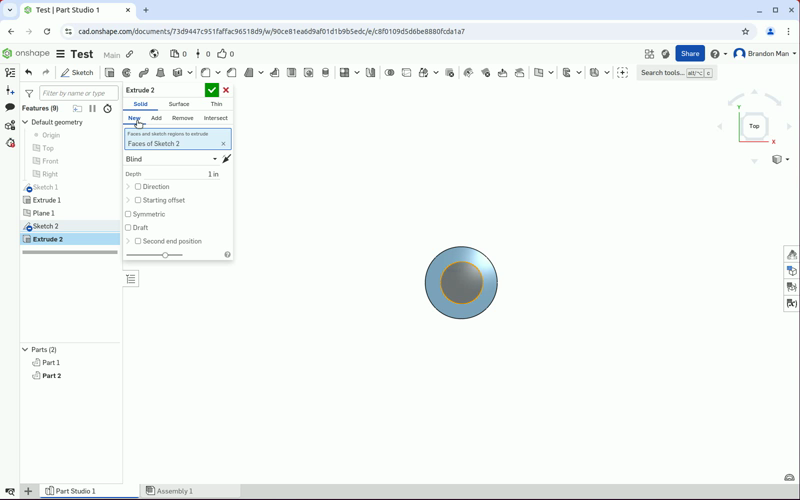
key(tab, 4)
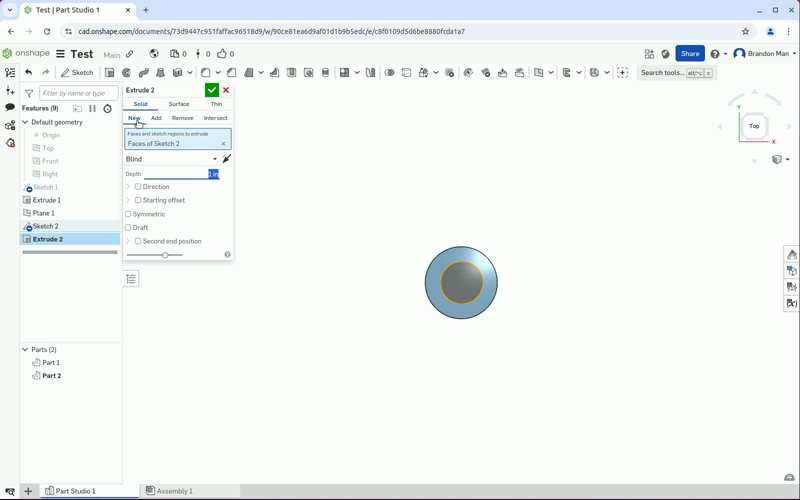
text(2.889)
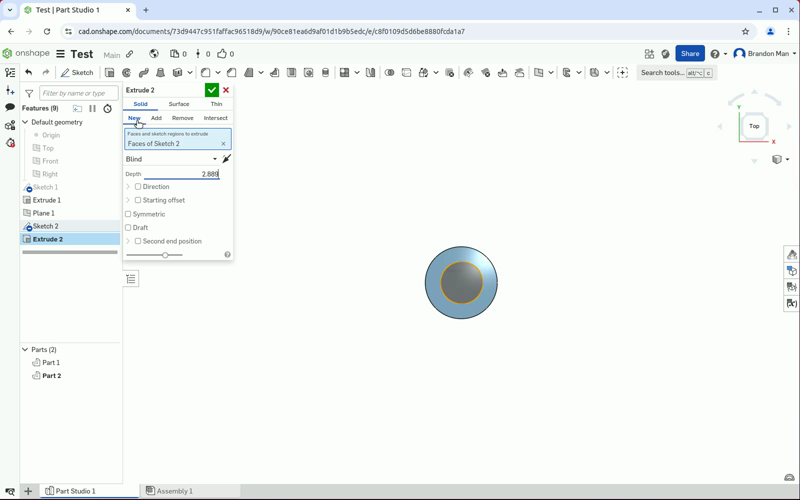
key(enter)
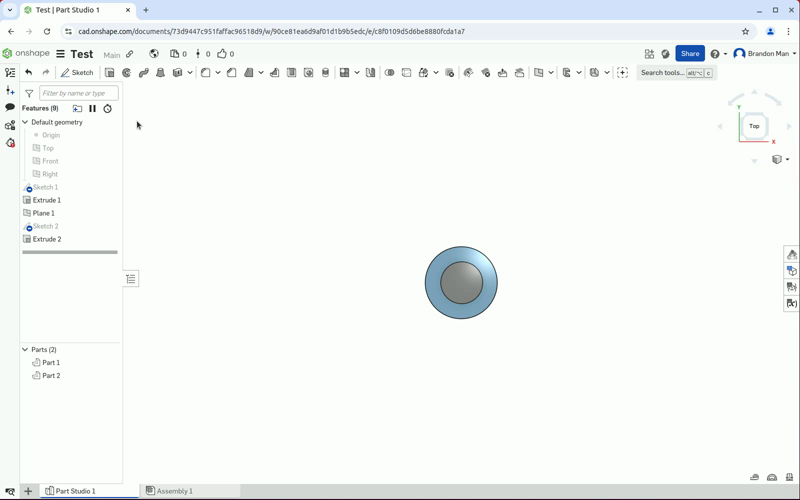
key(shift+h)
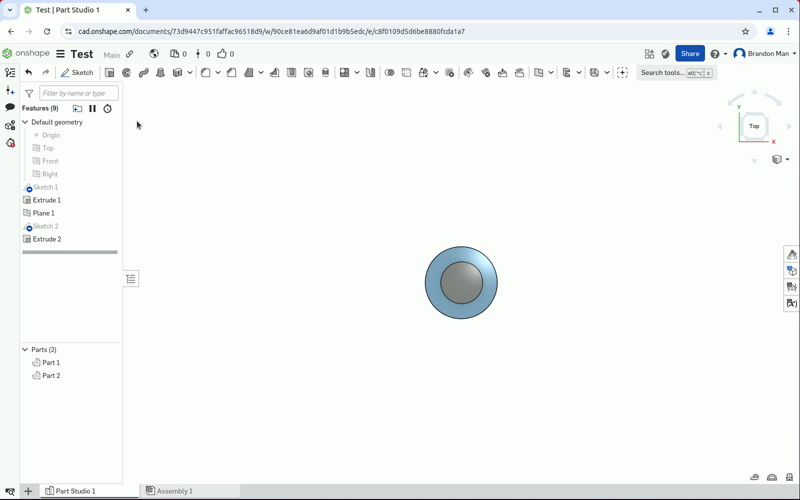
key(shift+h)
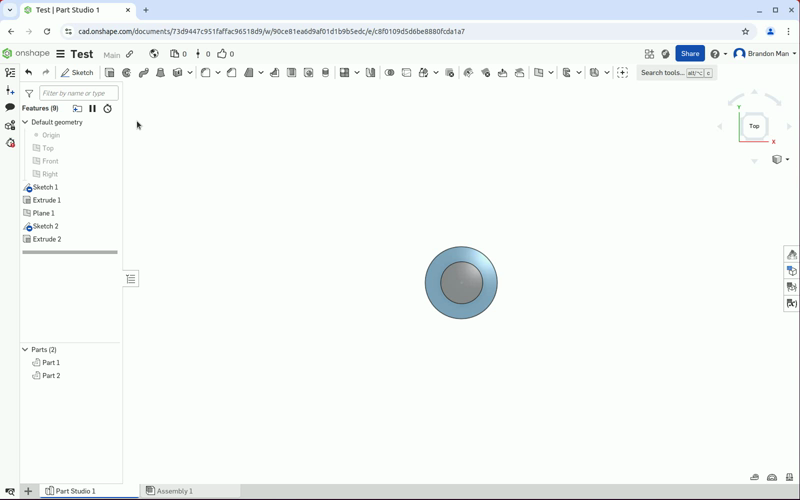
key(shift+7)
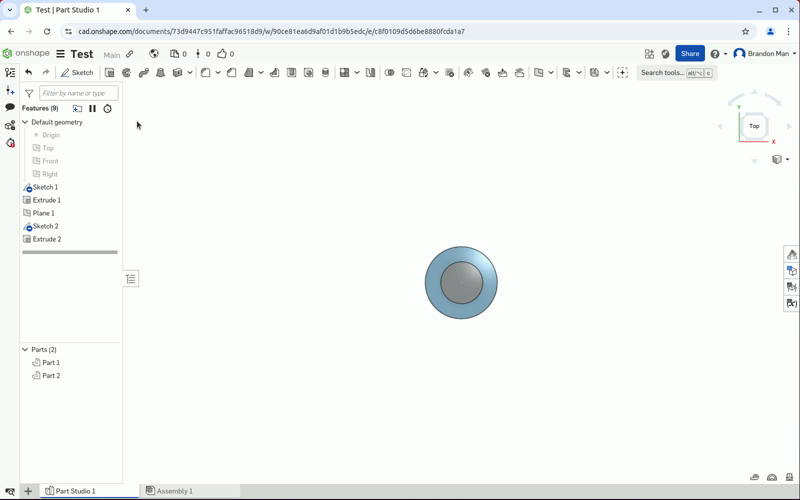
key(up, 3)
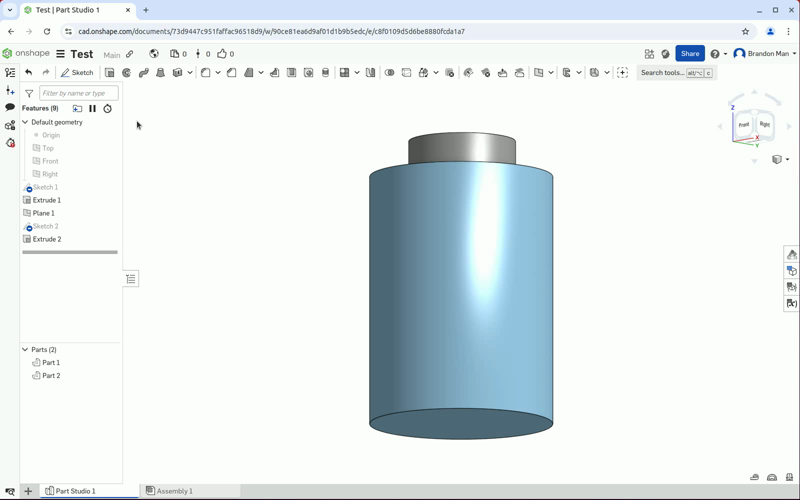
key(left, 3)
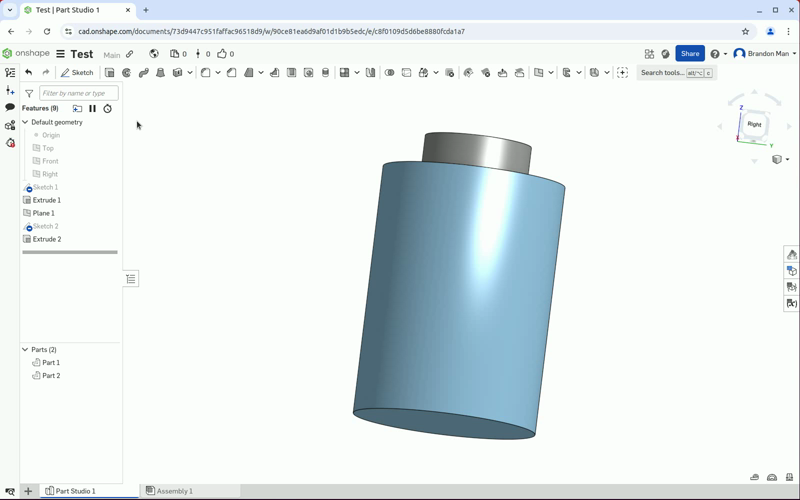
key(right, 3)
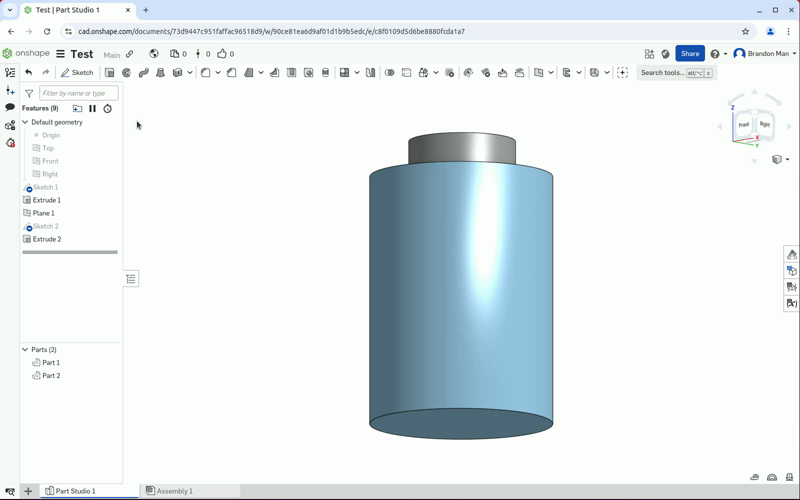
key(down, 3)
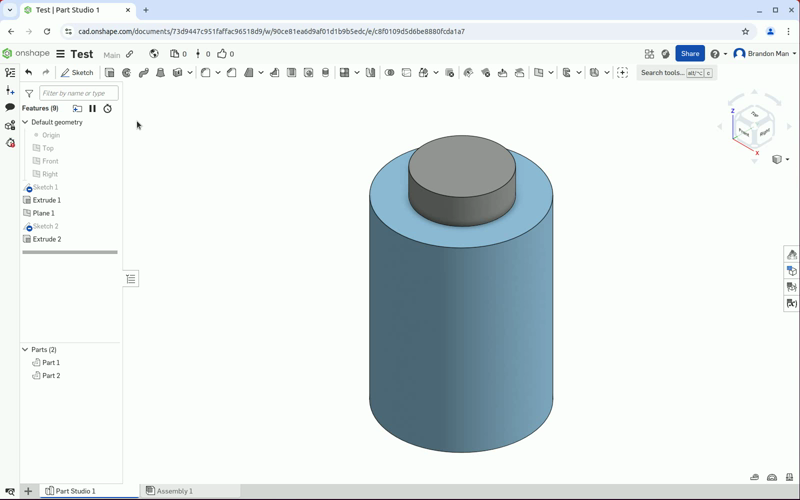
mouse_move(73, 189)
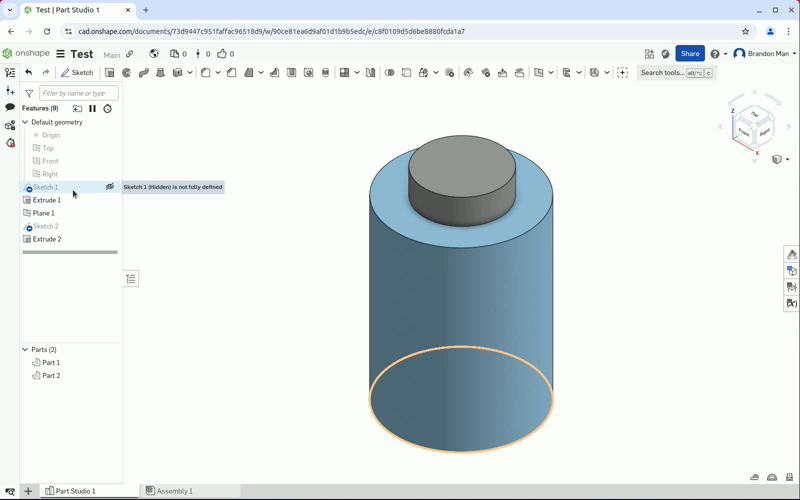
click(73, 189)